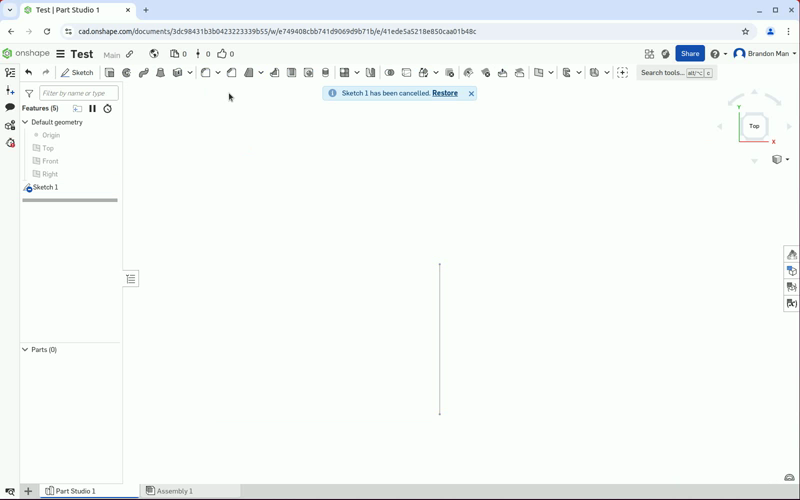
key(shift+h)
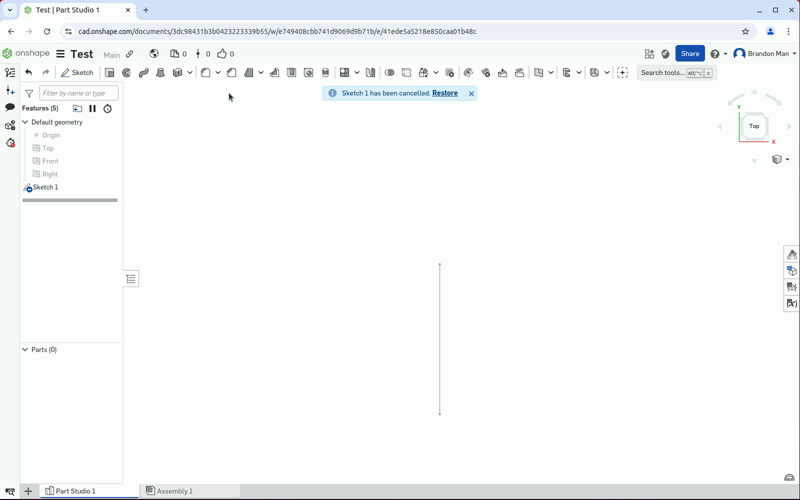
key(shift+s)
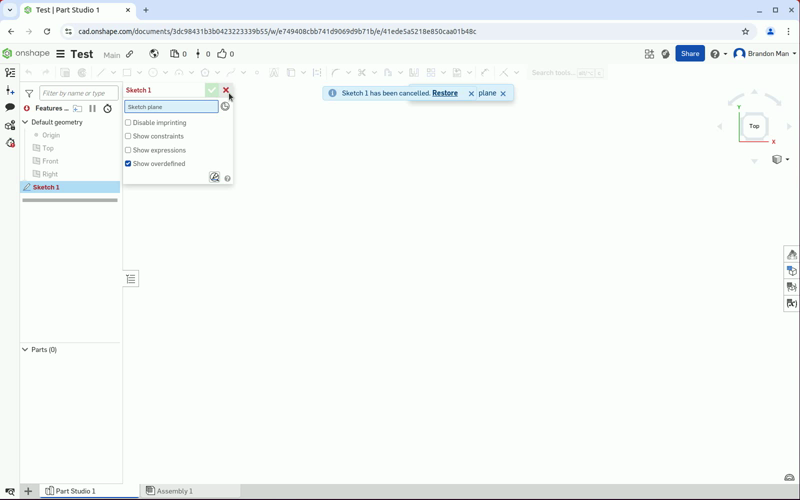
mouse_move(73, 150)
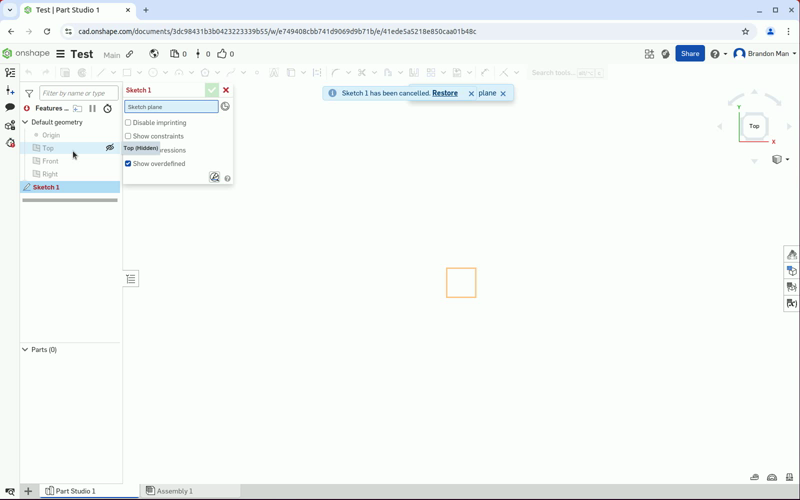
click(73, 150)
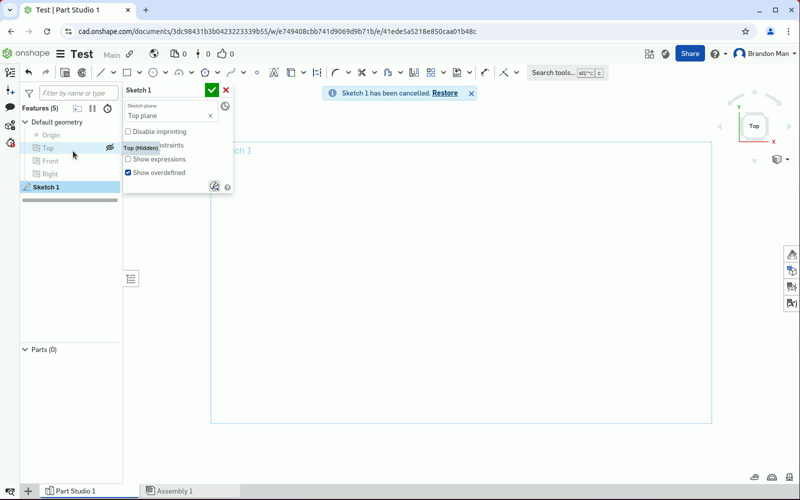
mouse_move(73, 352)
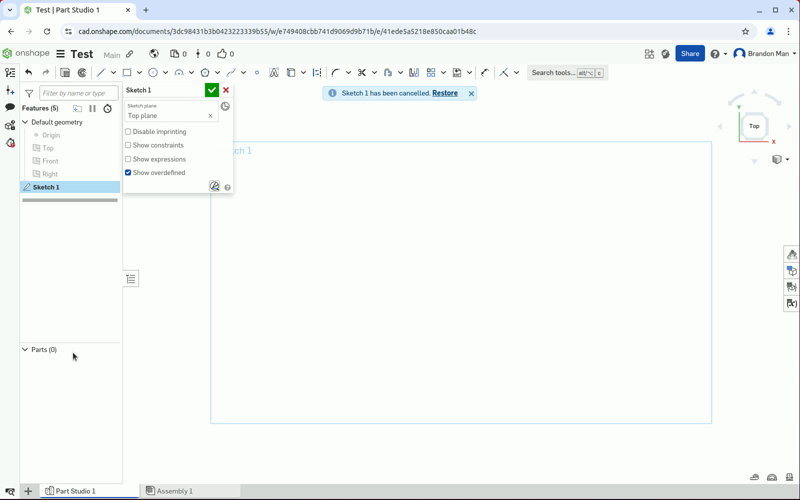
key(y)
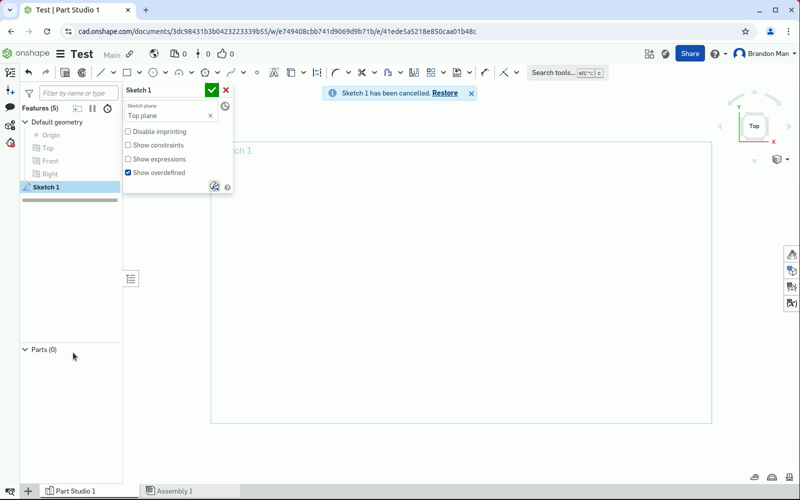
key(c)
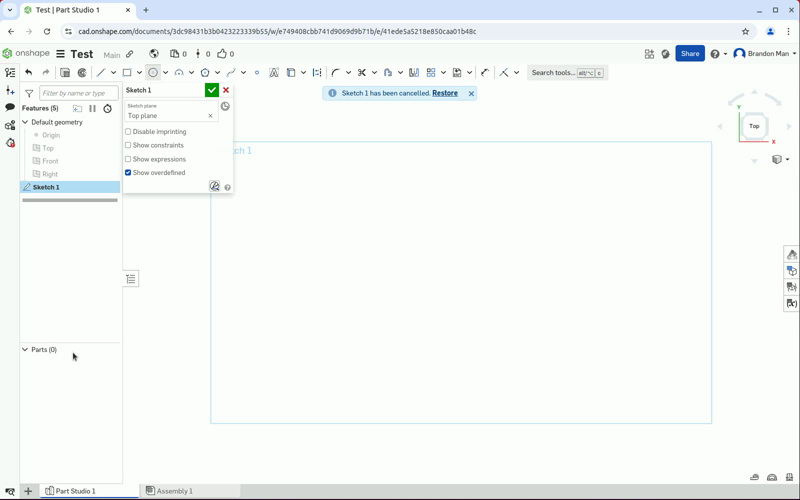
key_down(shift)
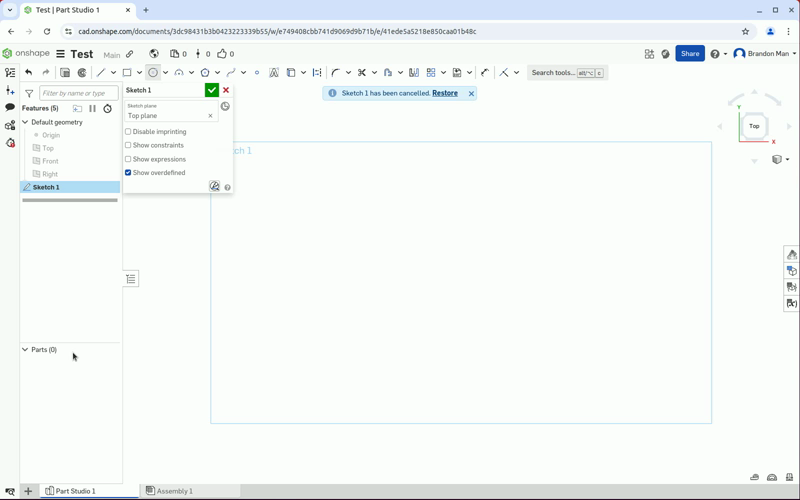
mouse_move(461, 282)
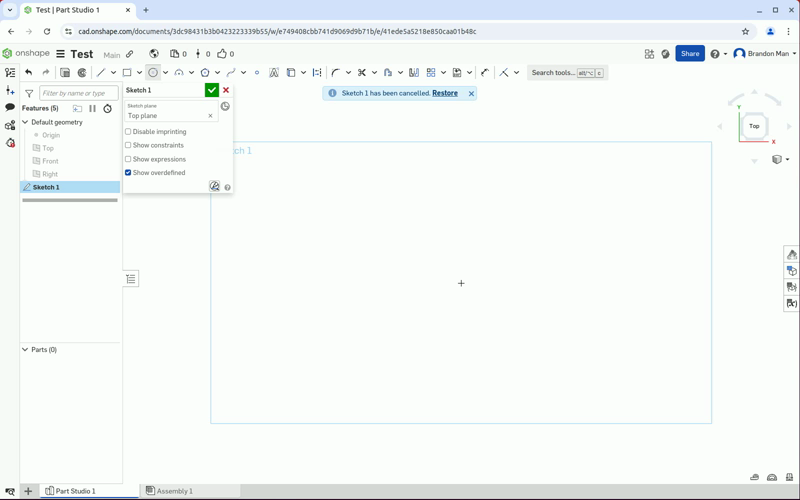
click(461, 282)
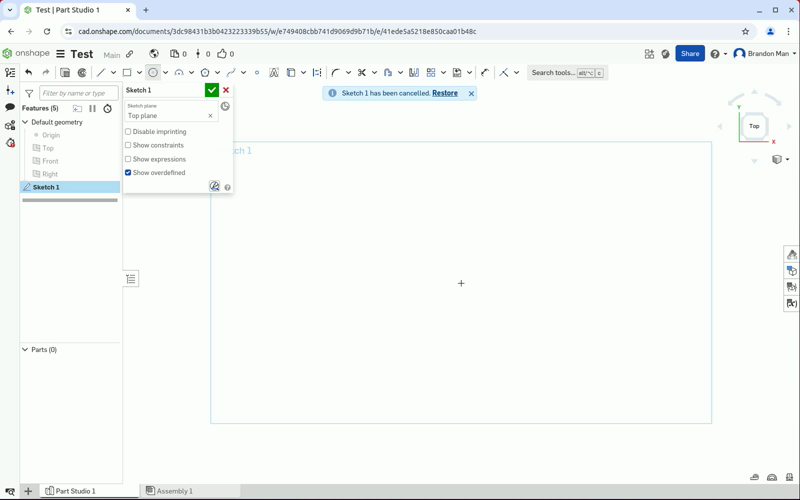
key_up(shift)
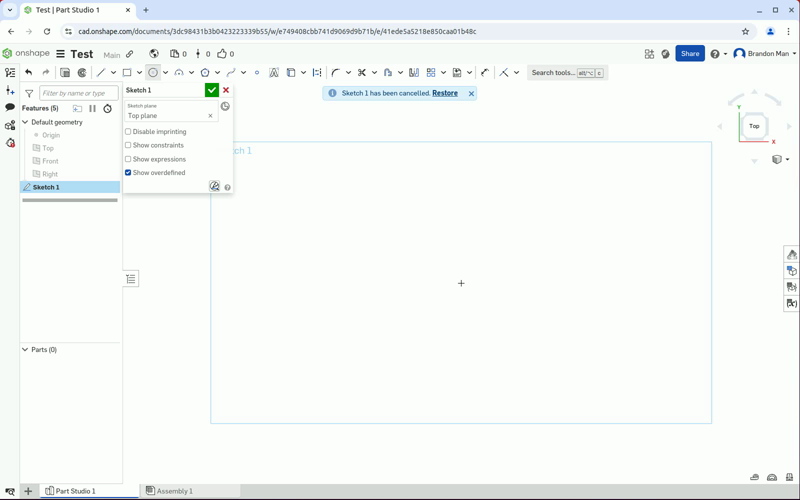
mouse_move(502, 282)
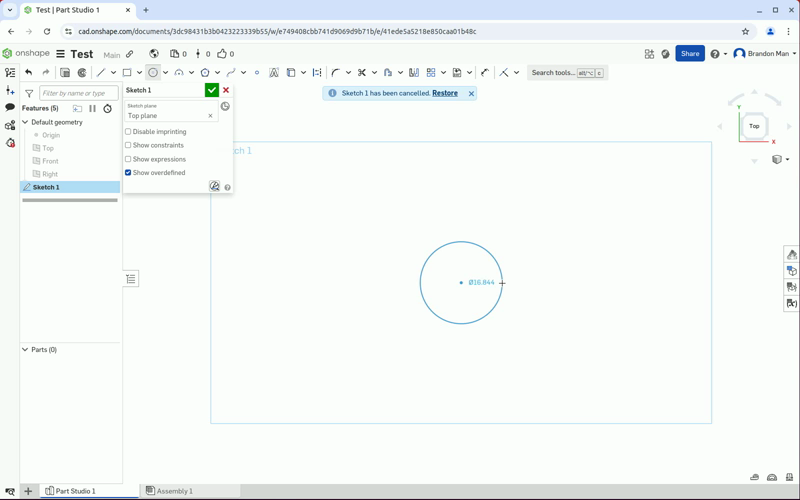
click(502, 282)
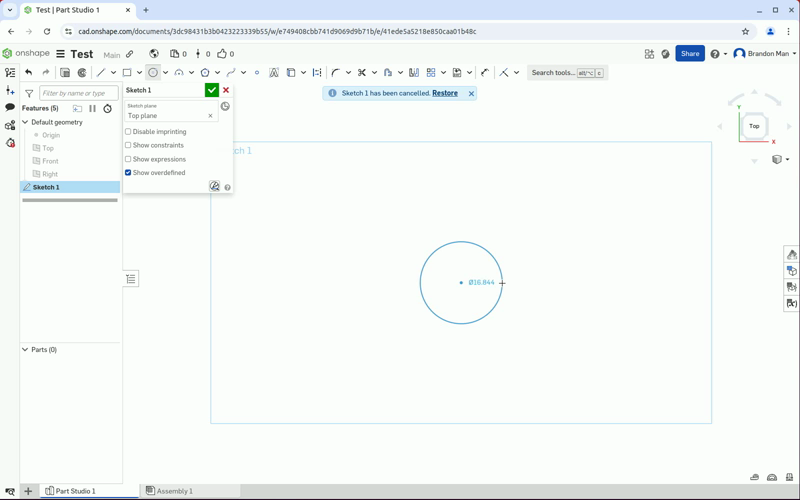
key(esc)
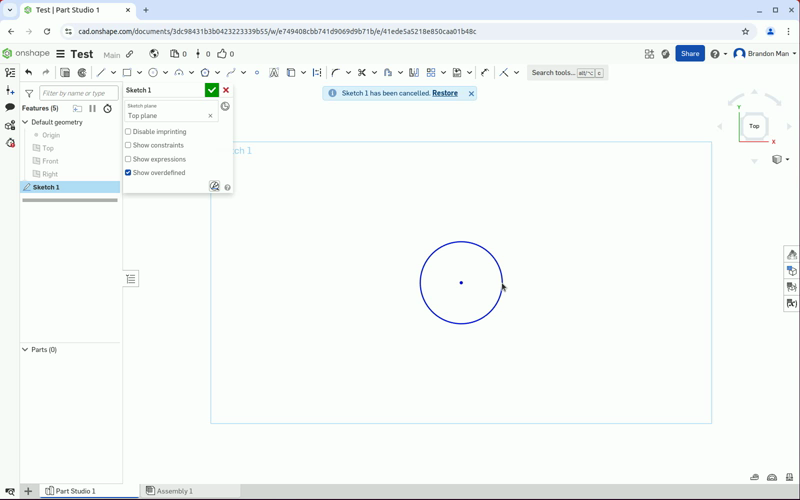
mouse_move(488, 307)
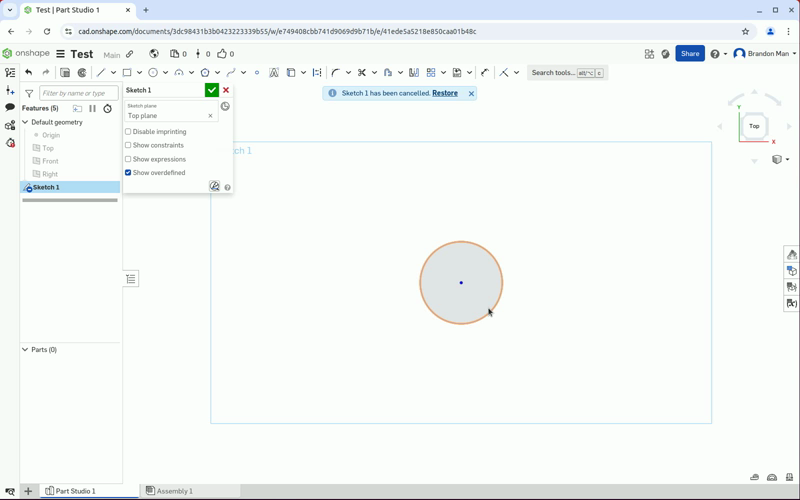
click(488, 307)
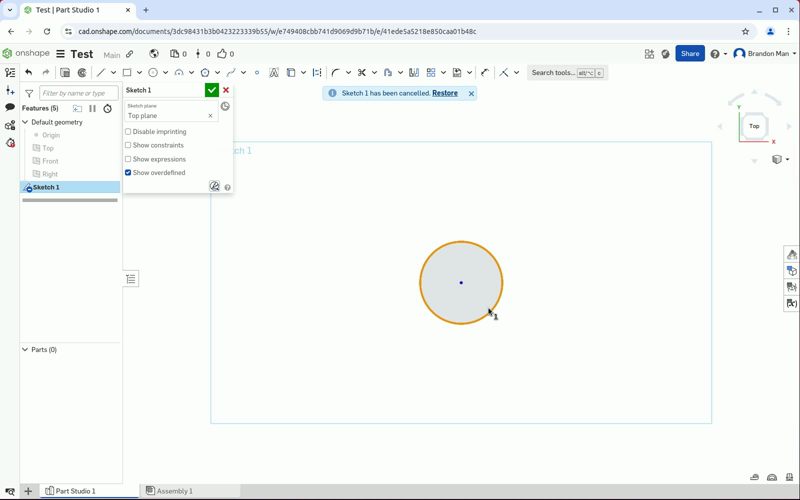
mouse_move(73, 352)
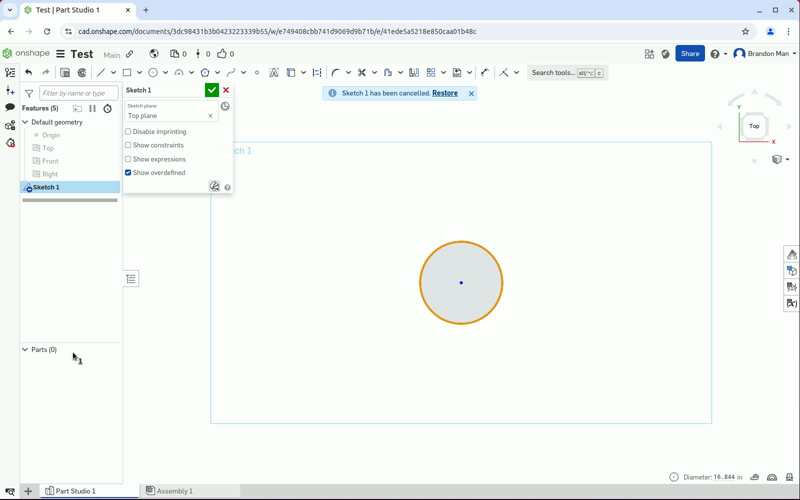
key(shift+y)
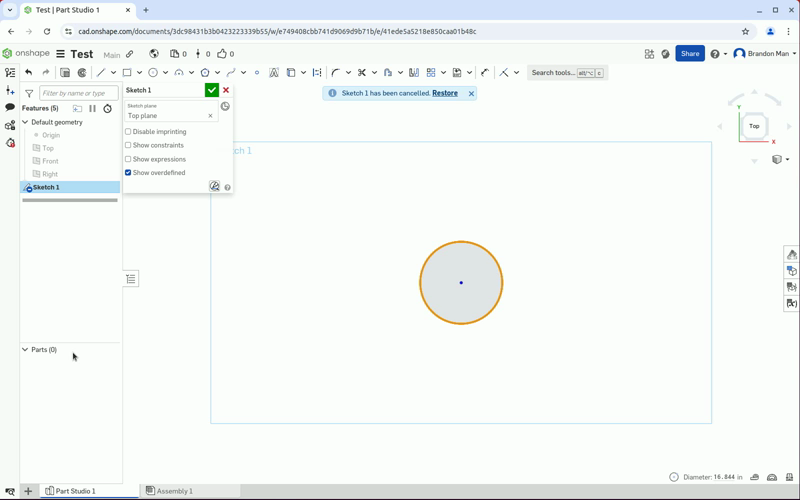
key(shift+e)
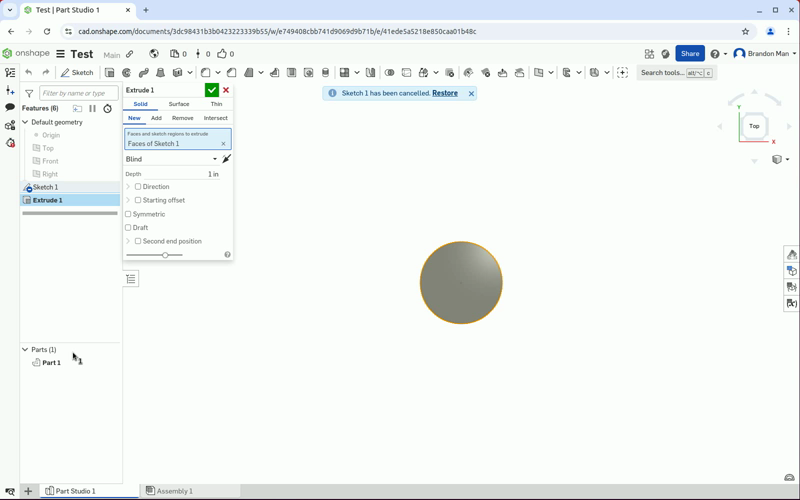
mouse_move(143, 106)
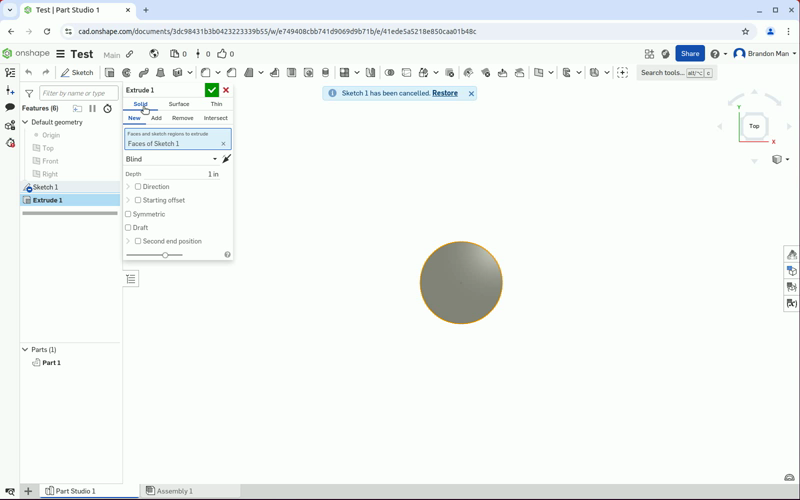
click(143, 106)
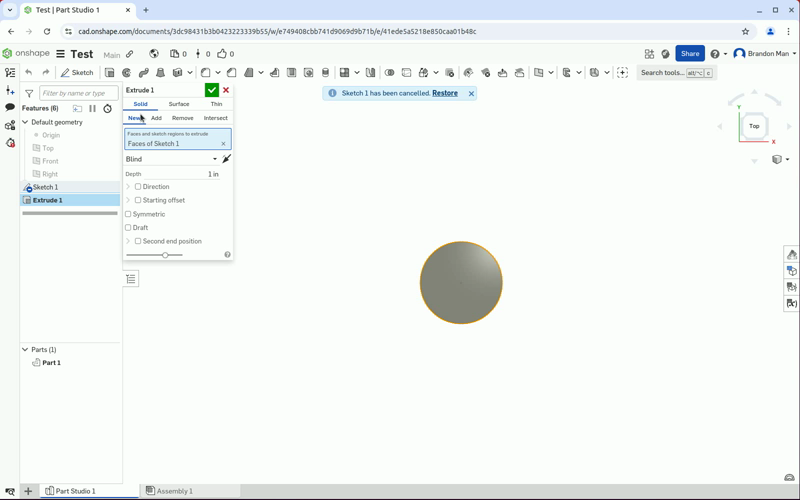
mouse_move(137, 120)
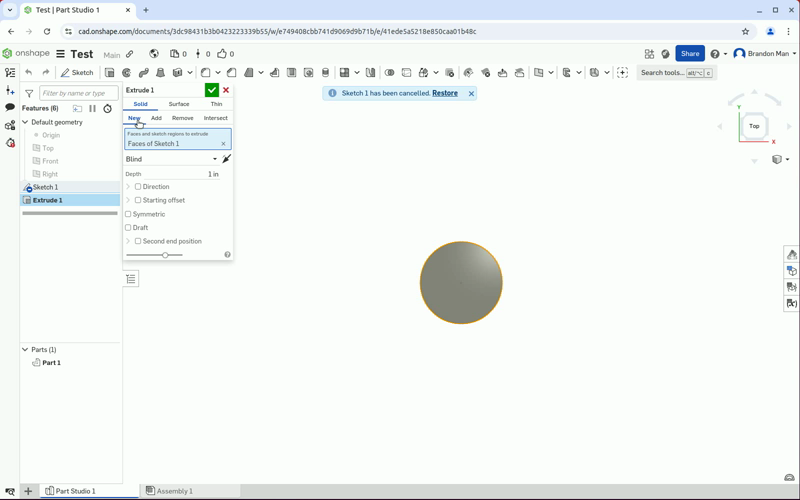
click(137, 120)
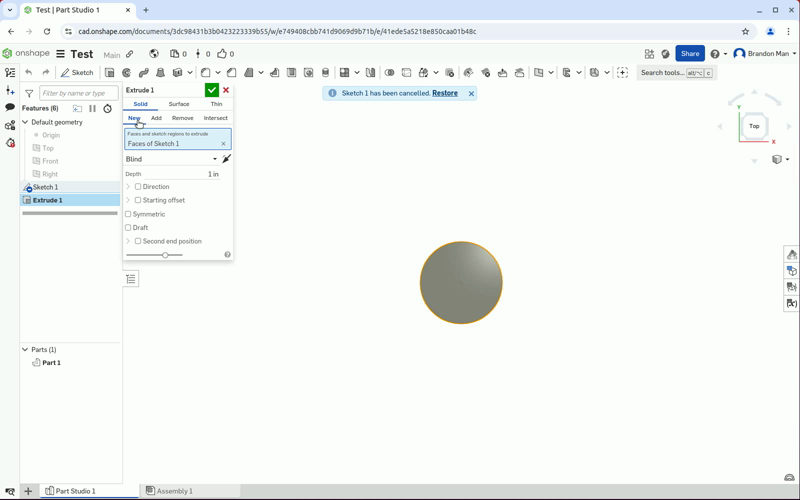
key(tab, 4)
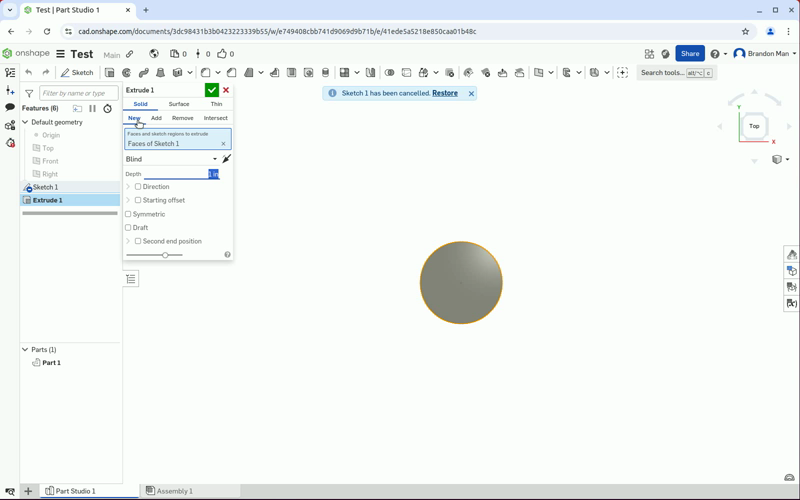
text(19.498)
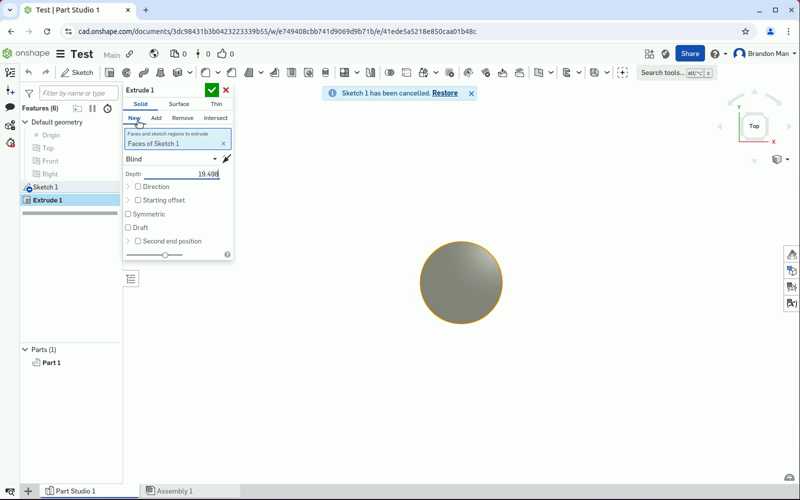
key(enter)
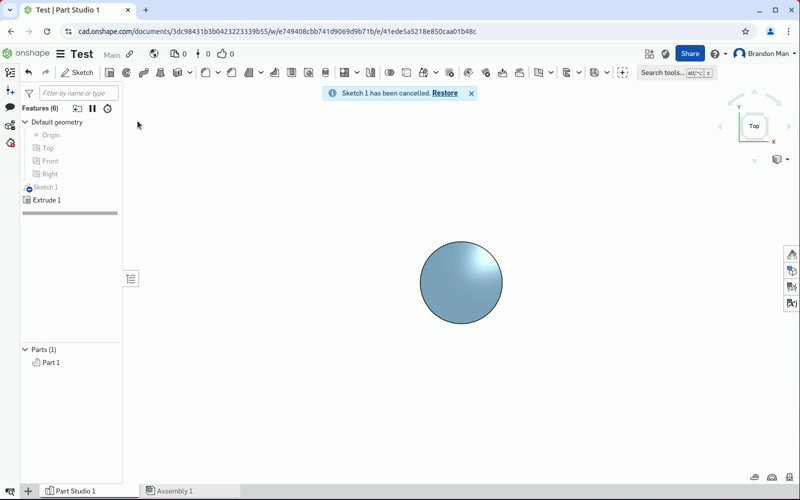
key(shift+h)
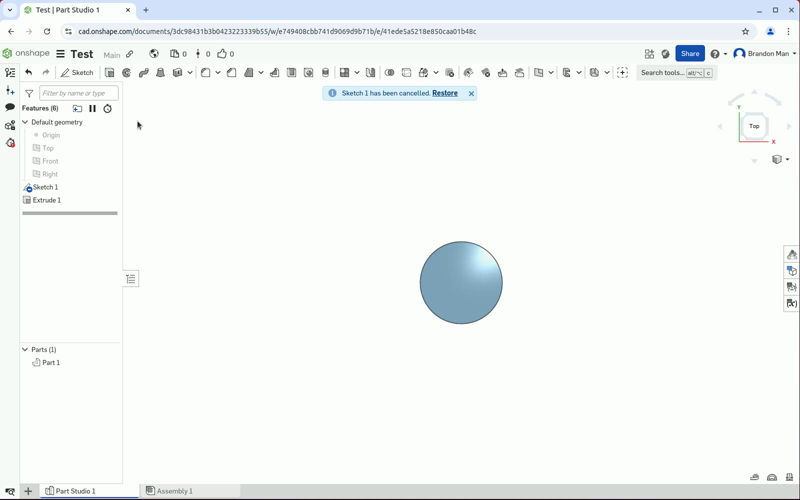
key(shift+h)
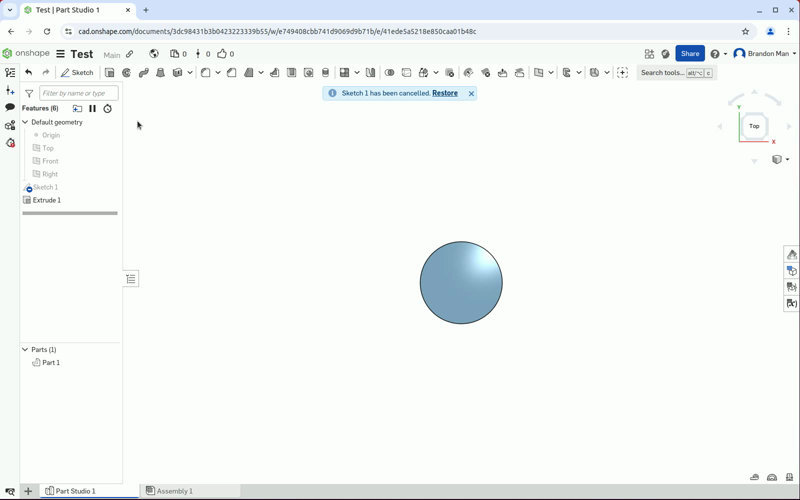
mouse_move(73, 189)
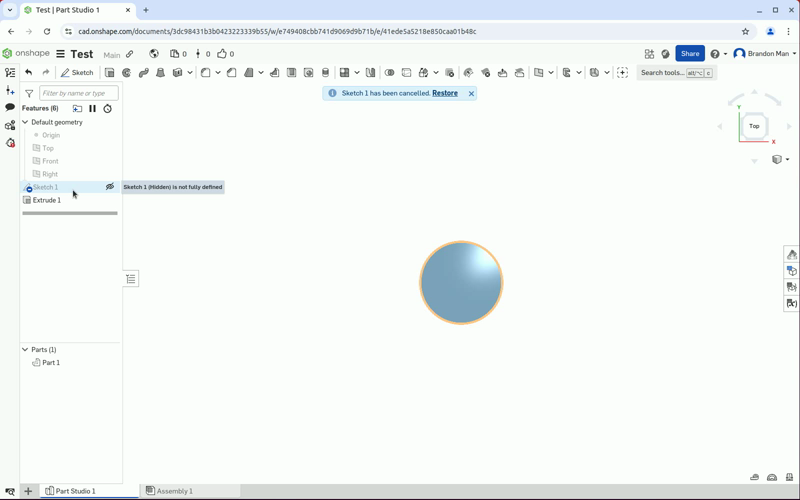
click(73, 189)
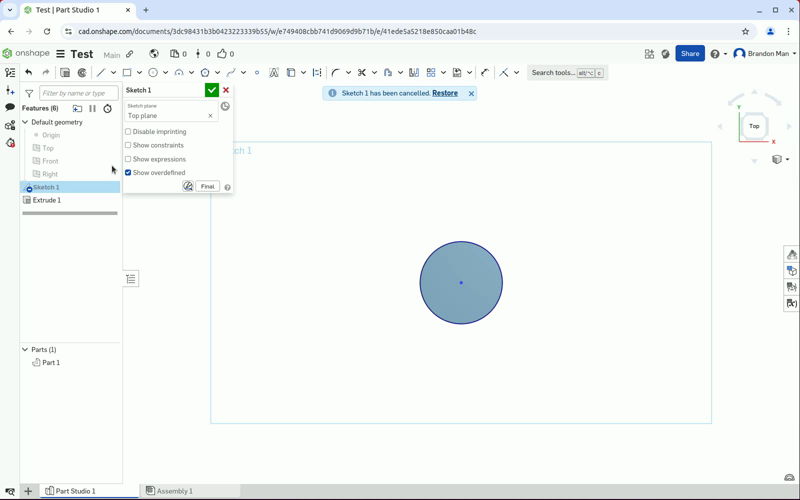
mouse_move(229, 92)
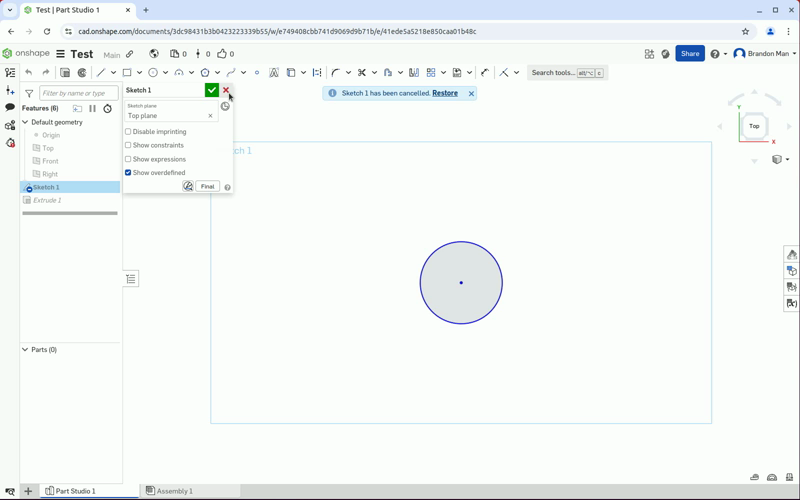
click(229, 92)
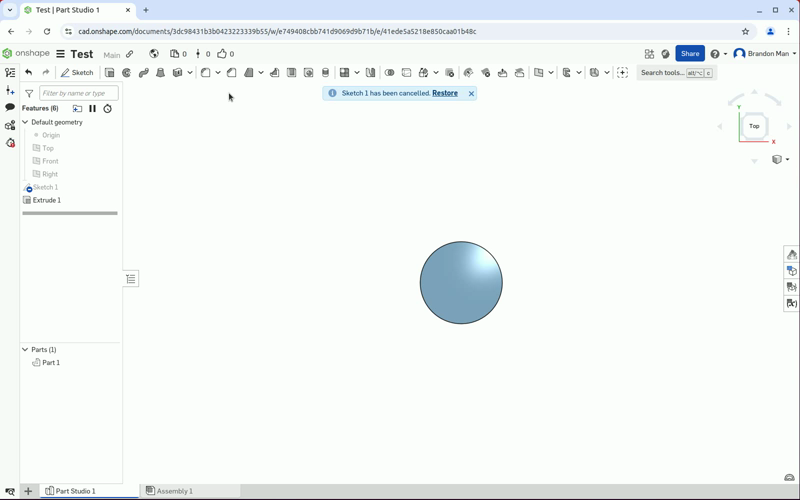
mouse_move(541, 75)
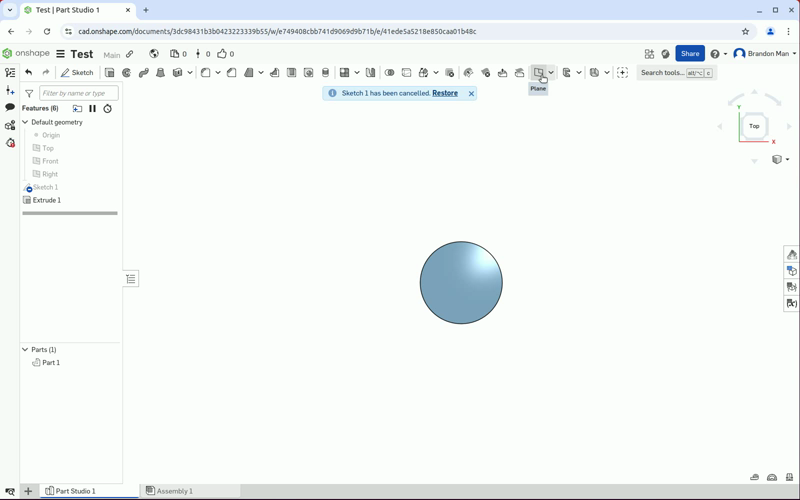
click(541, 75)
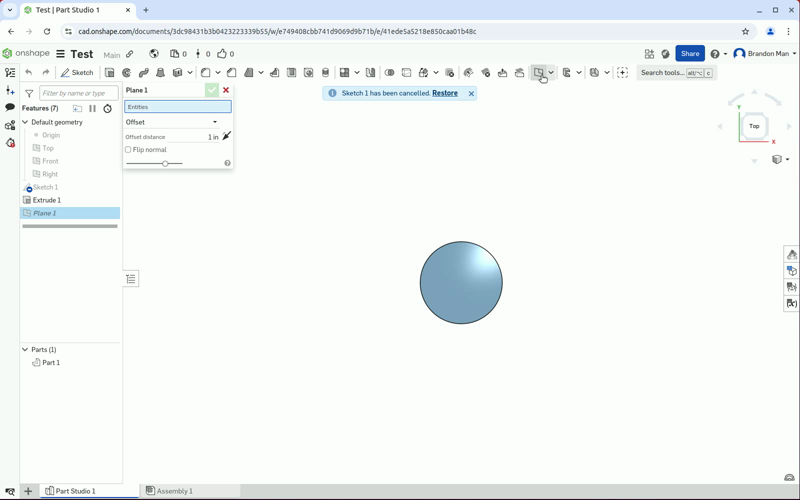
mouse_move(73, 150)
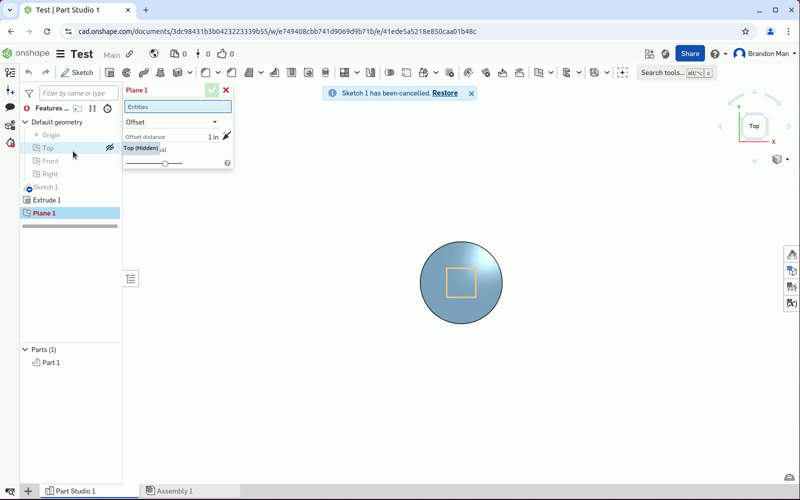
click(73, 150)
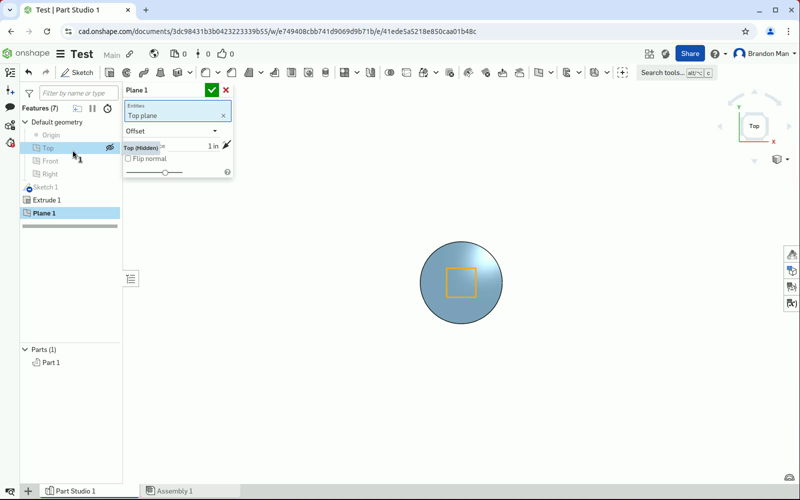
key(tab, 2)
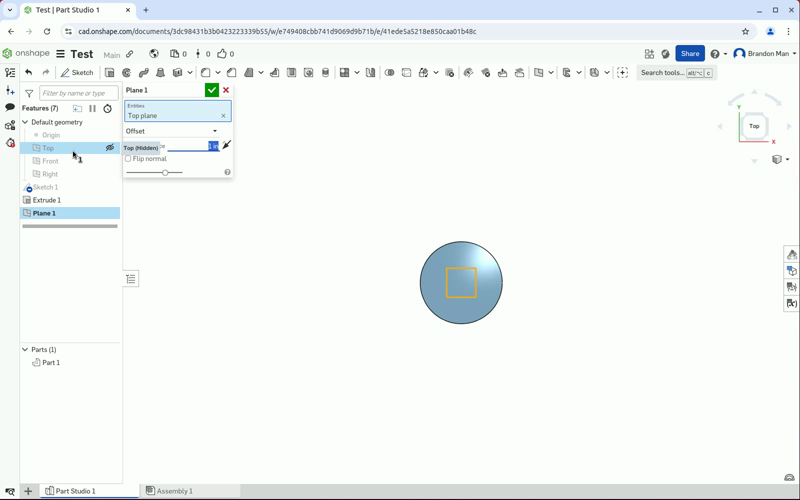
text(19.503)
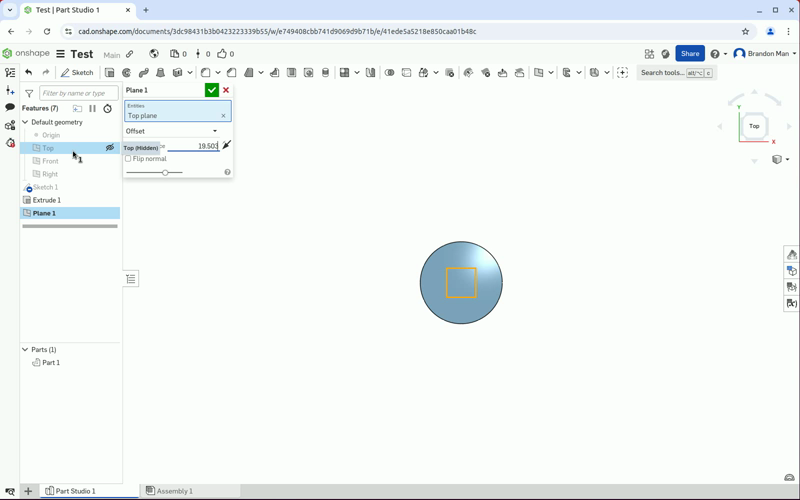
key(enter, 2)
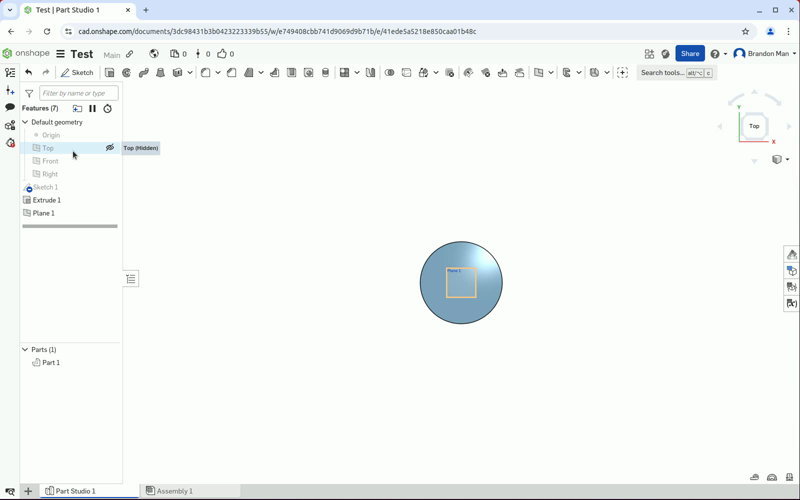
key(shift+s)
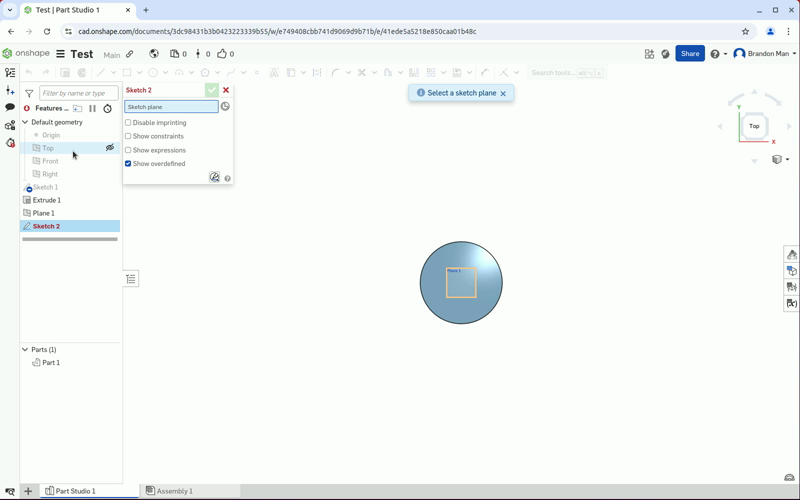
mouse_move(73, 215)
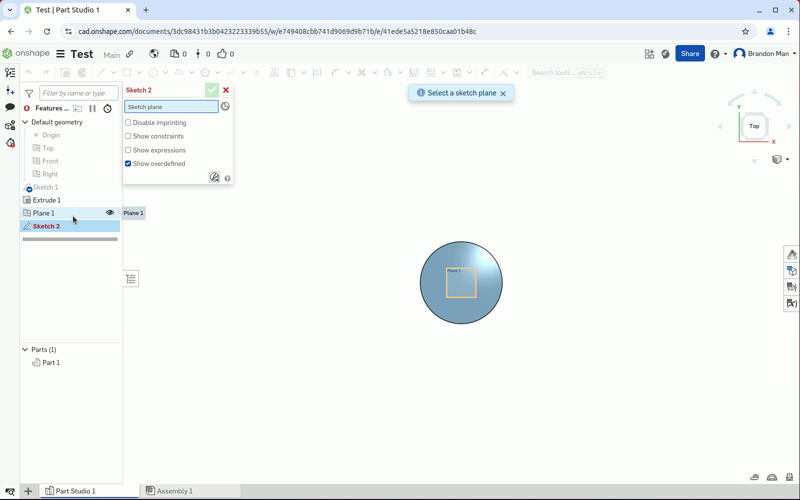
click(73, 215)
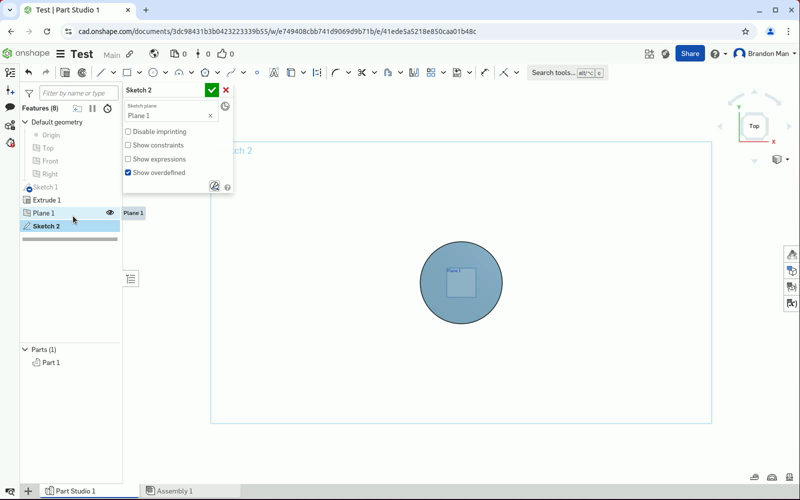
mouse_move(73, 352)
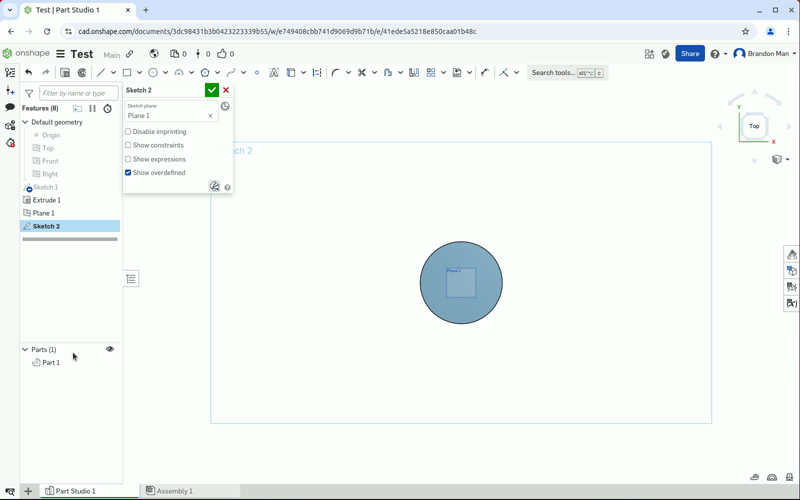
key(y)
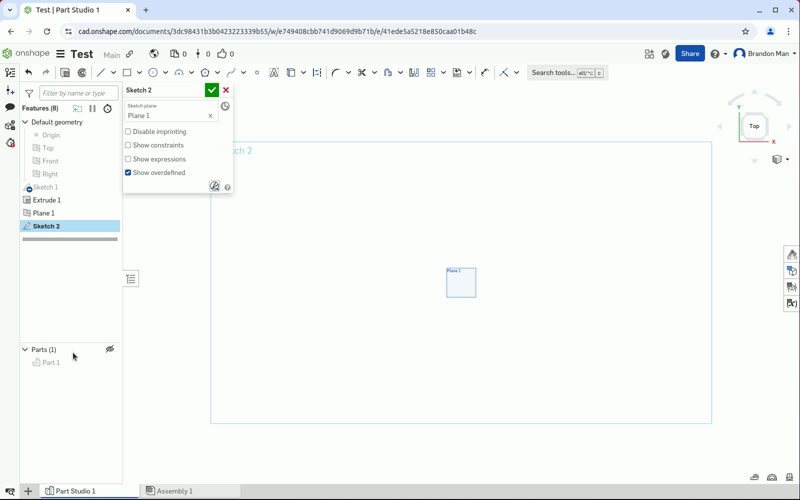
key(c)
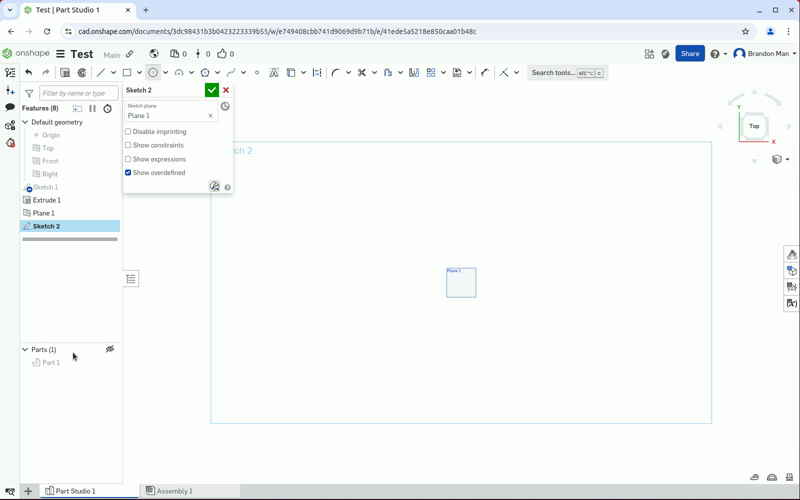
key_down(shift)
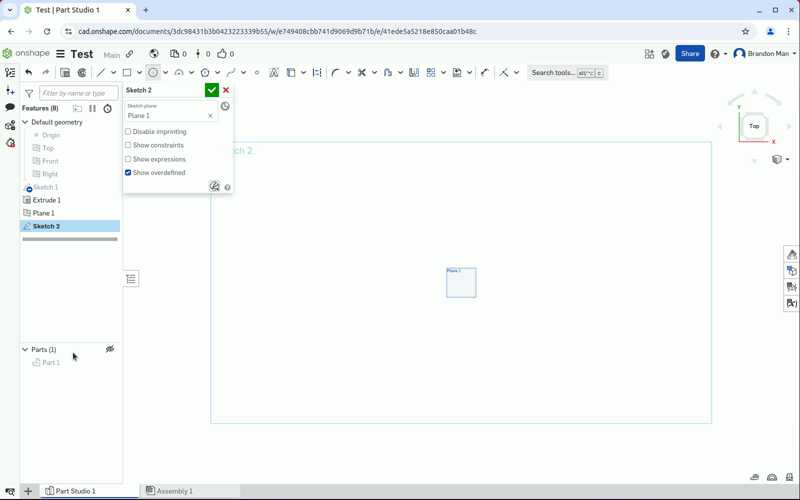
mouse_move(461, 282)
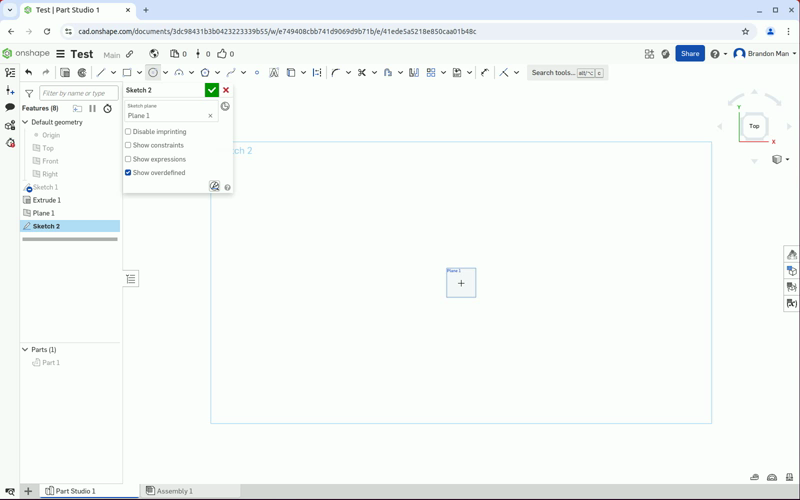
click(461, 282)
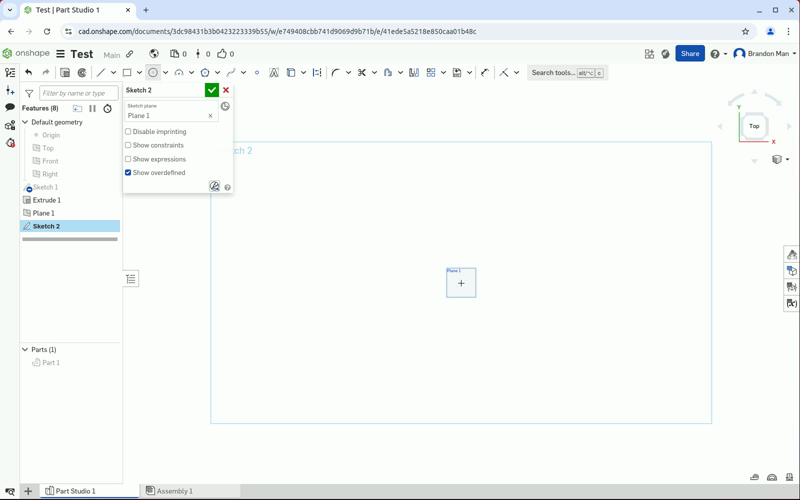
key_up(shift)
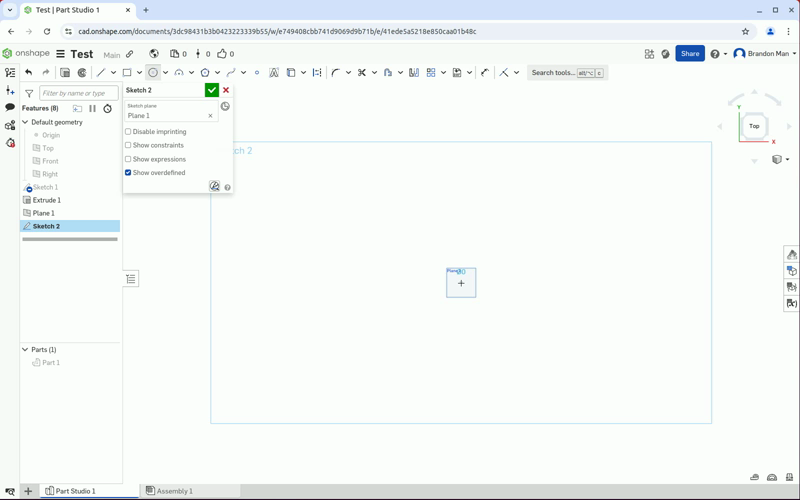
mouse_move(464, 282)
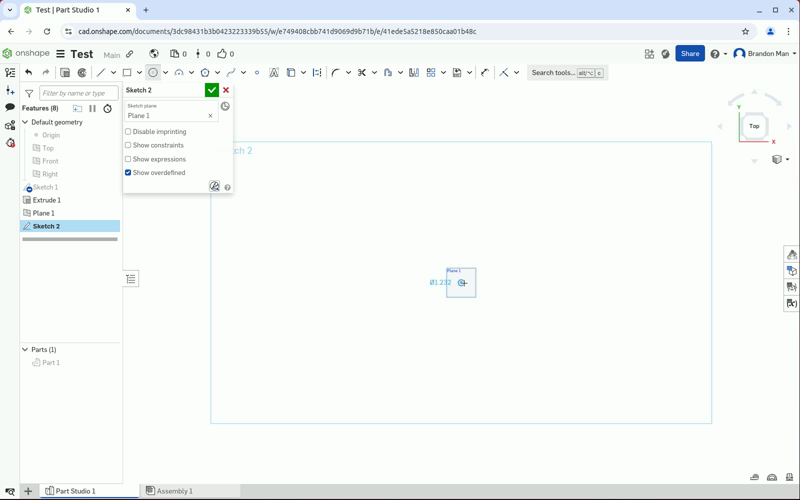
click(464, 282)
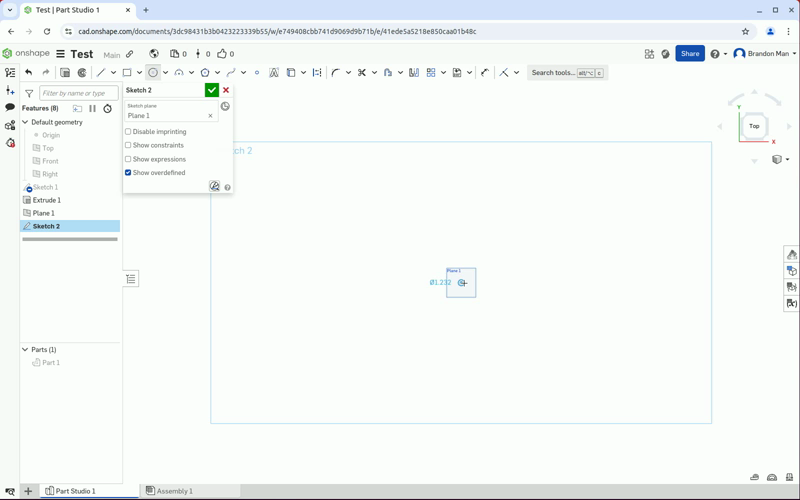
key(esc)
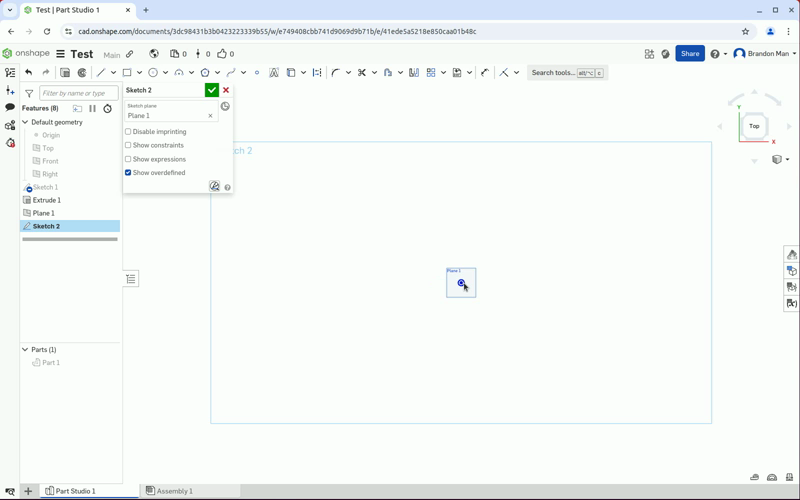
mouse_move(463, 282)
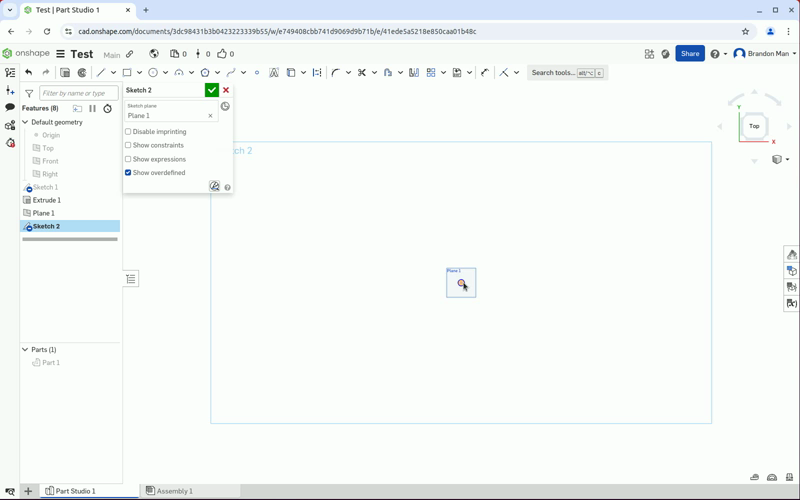
scroll(6)
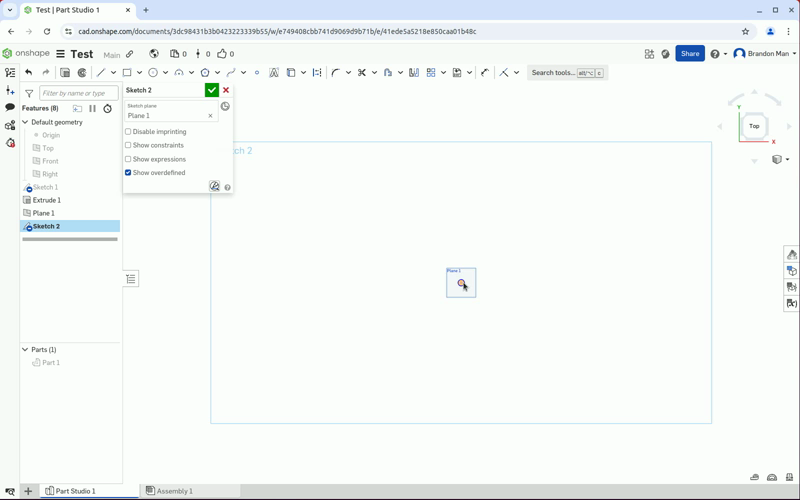
scroll(6)
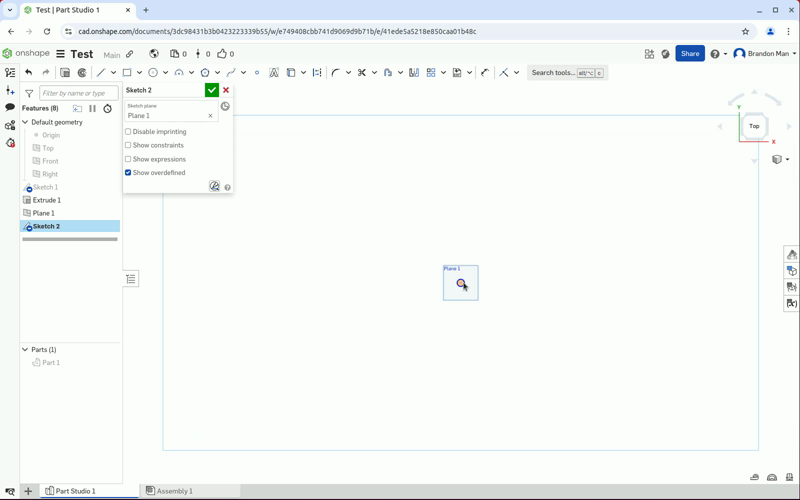
scroll(6)
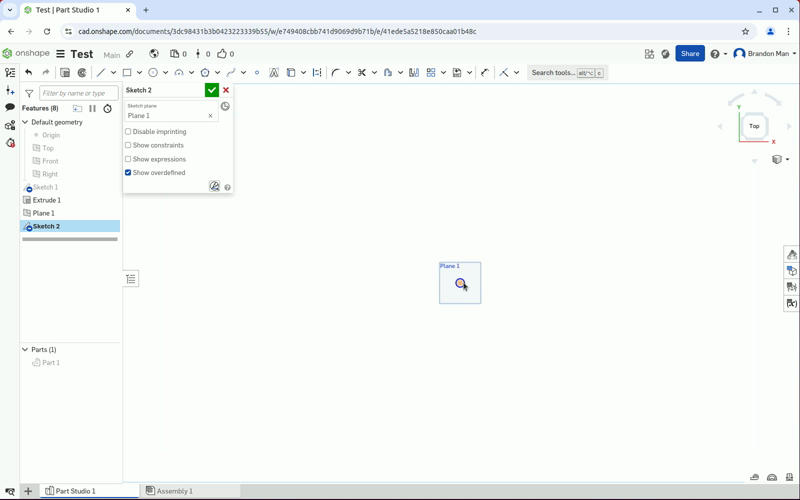
scroll(6)
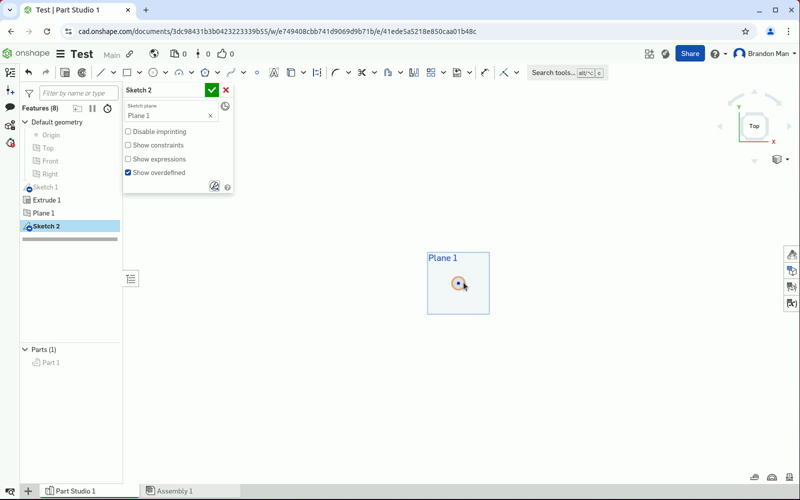
scroll(6)
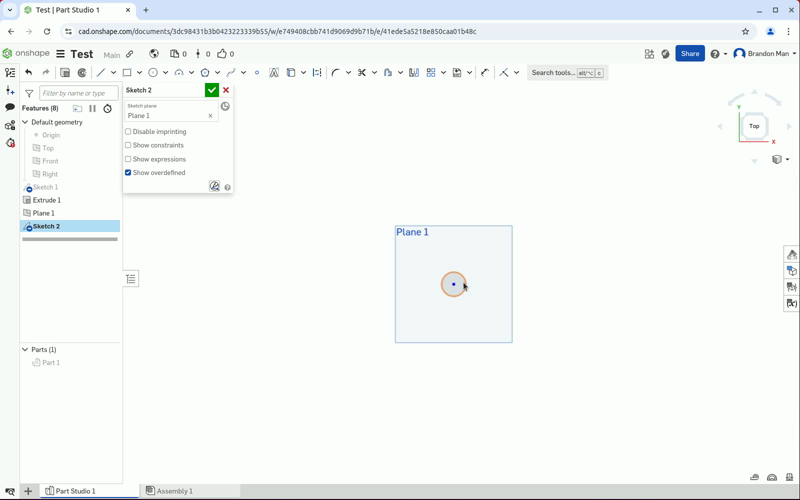
scroll(6)
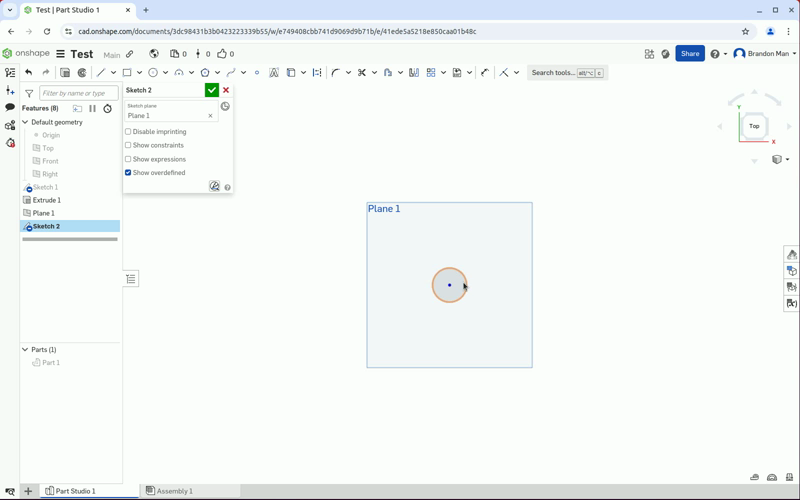
scroll(6)
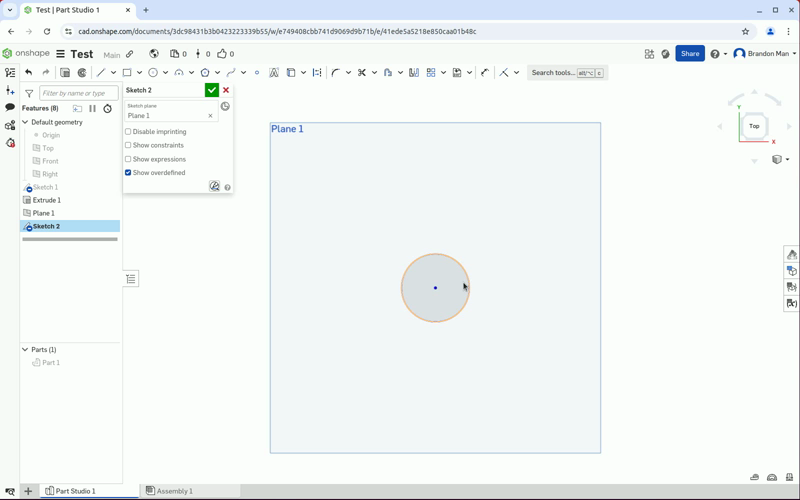
click(463, 282)
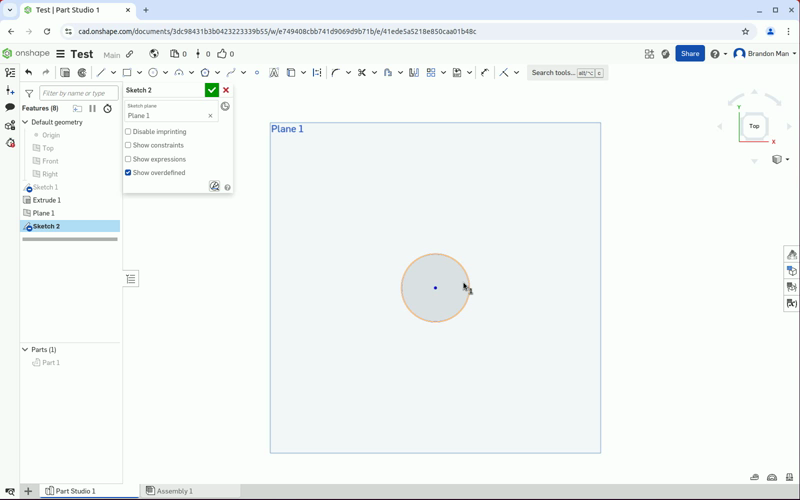
scroll(-6)
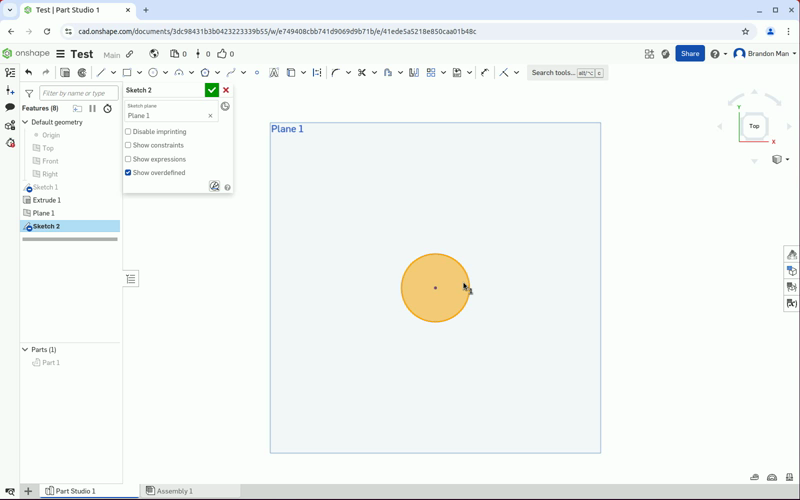
scroll(-6)
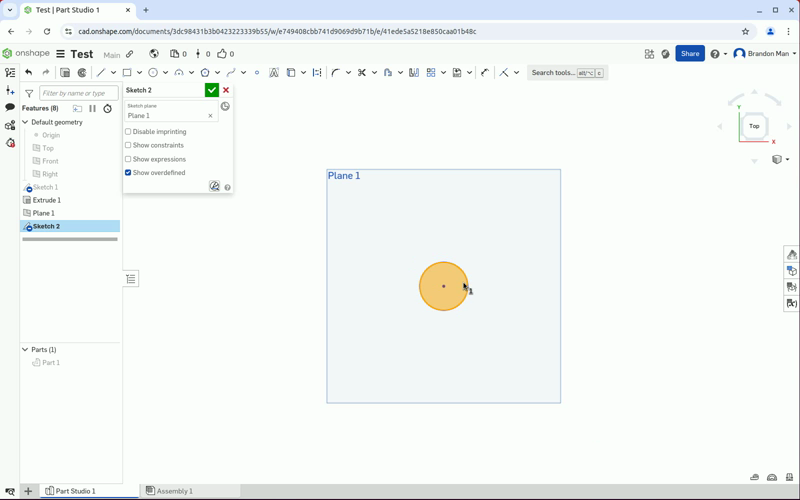
scroll(-6)
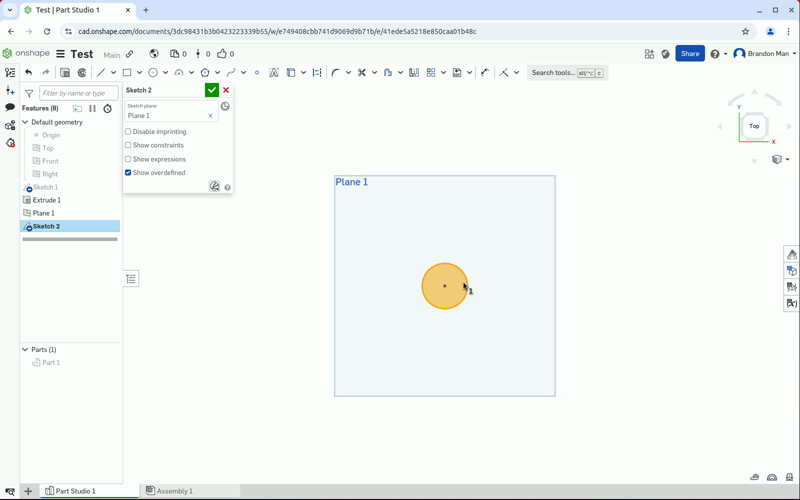
scroll(-6)
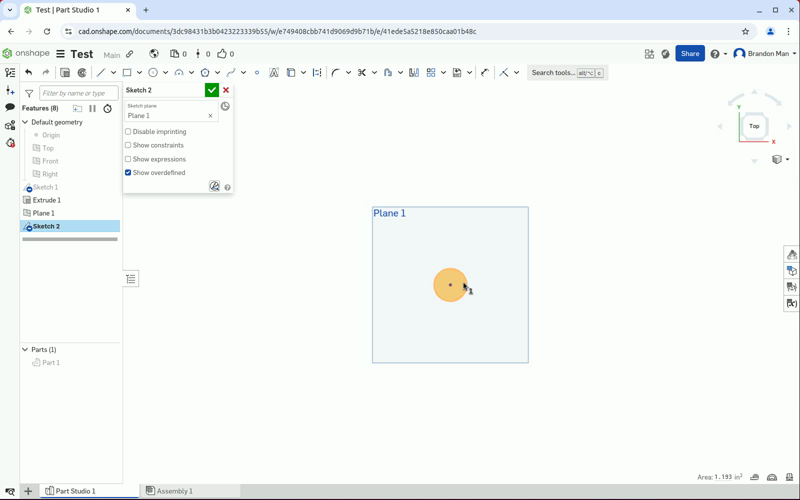
scroll(-6)
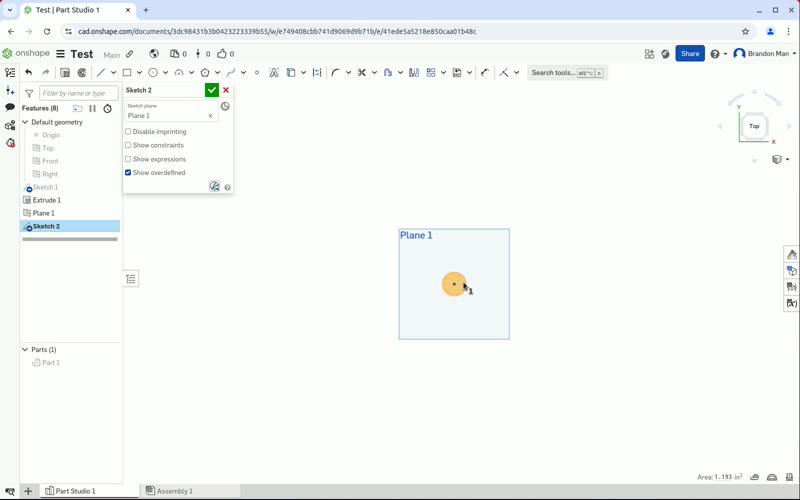
scroll(-6)
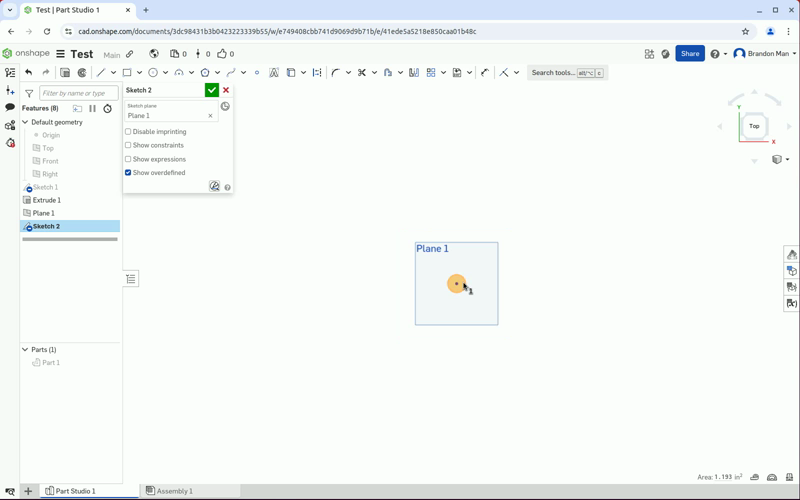
scroll(-6)
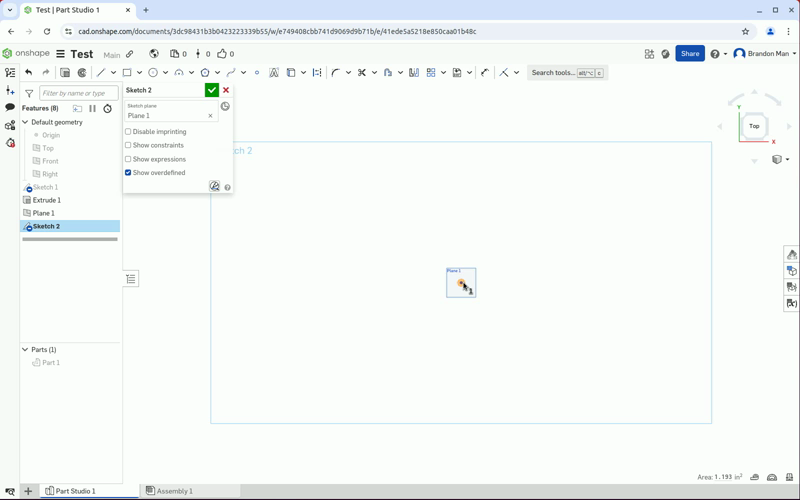
mouse_move(73, 352)
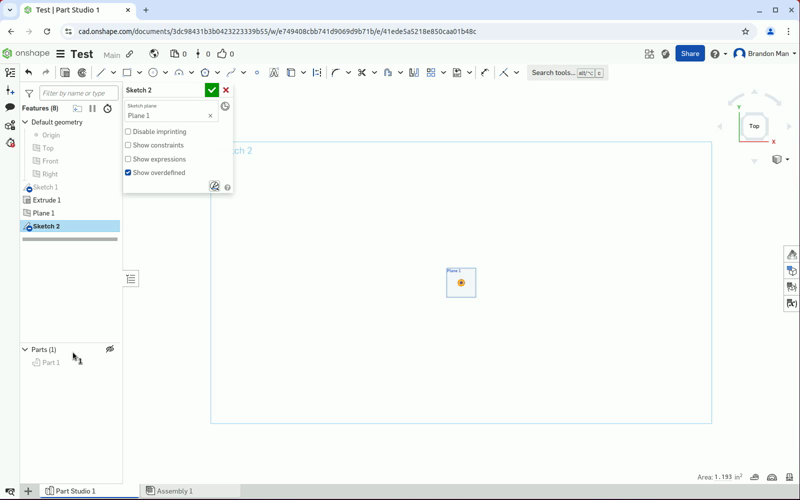
key(shift+y)
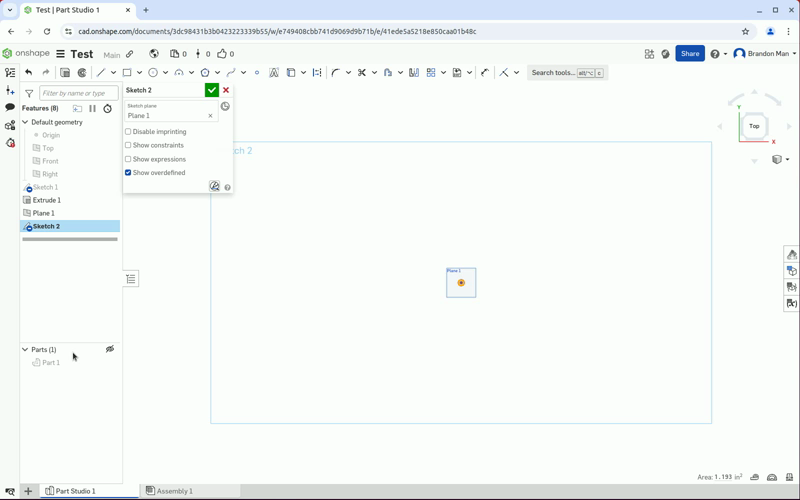
key(shift+e)
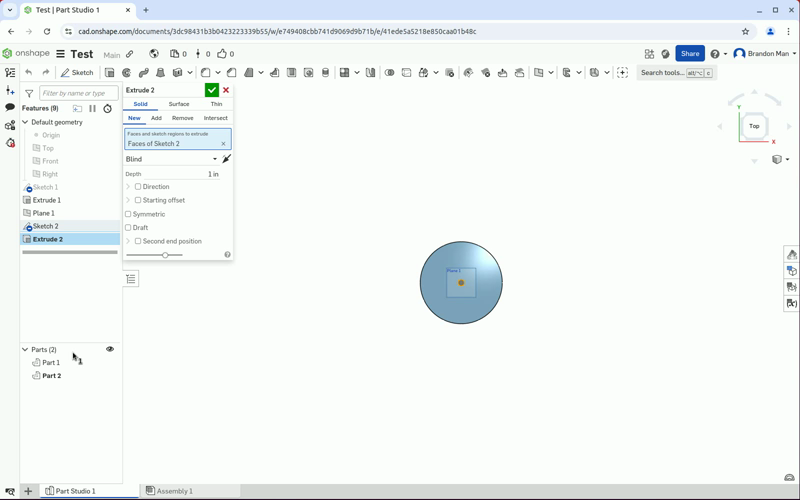
mouse_move(143, 106)
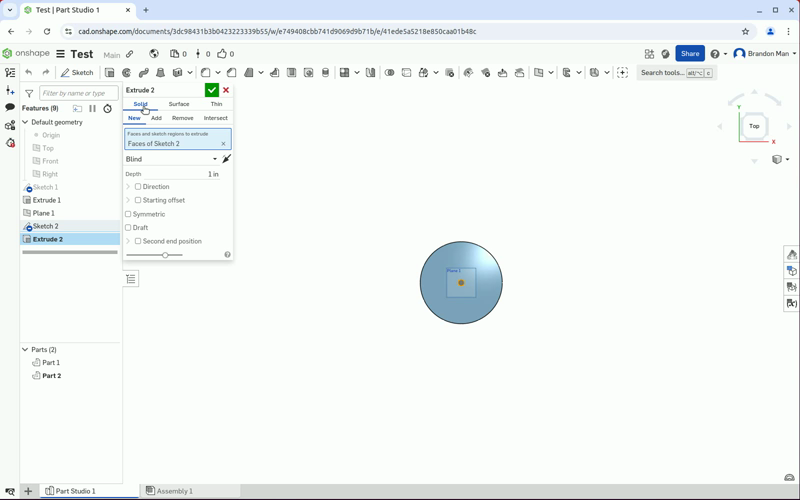
click(143, 106)
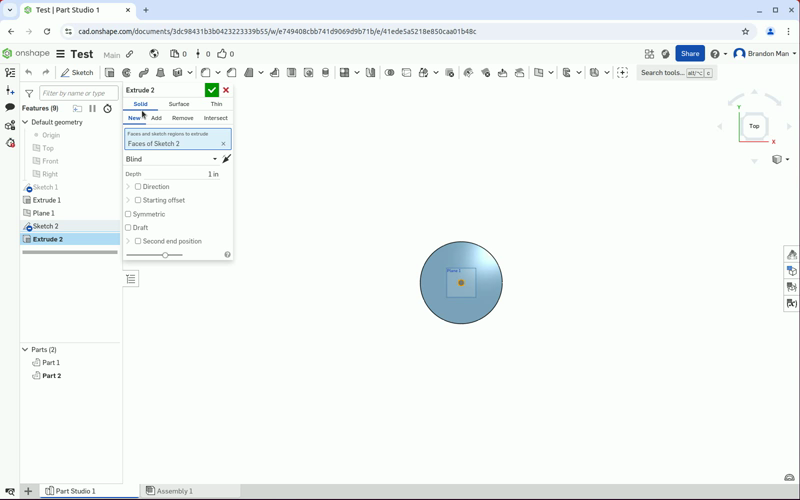
mouse_move(137, 120)
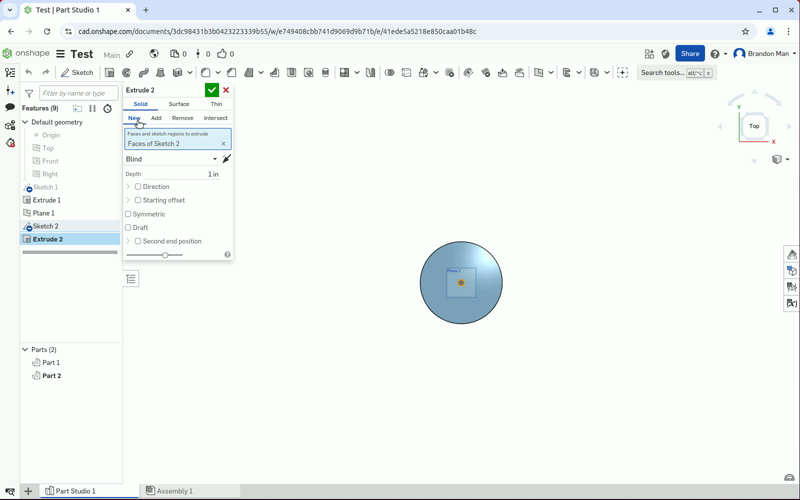
click(137, 120)
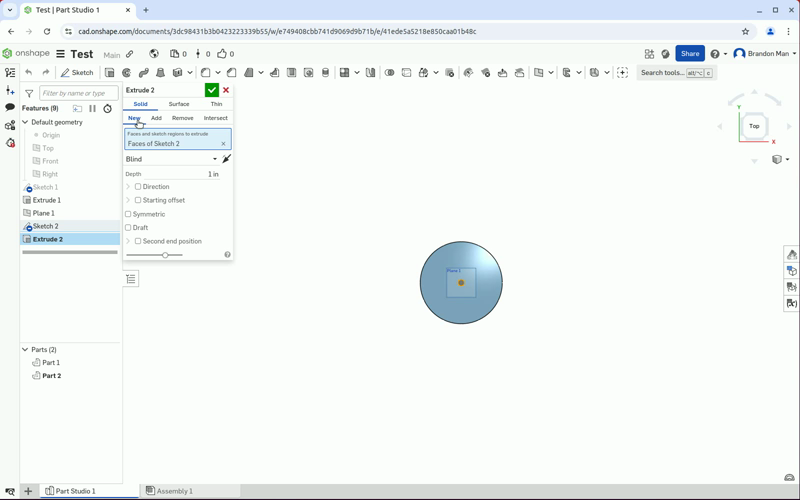
key(tab, 4)
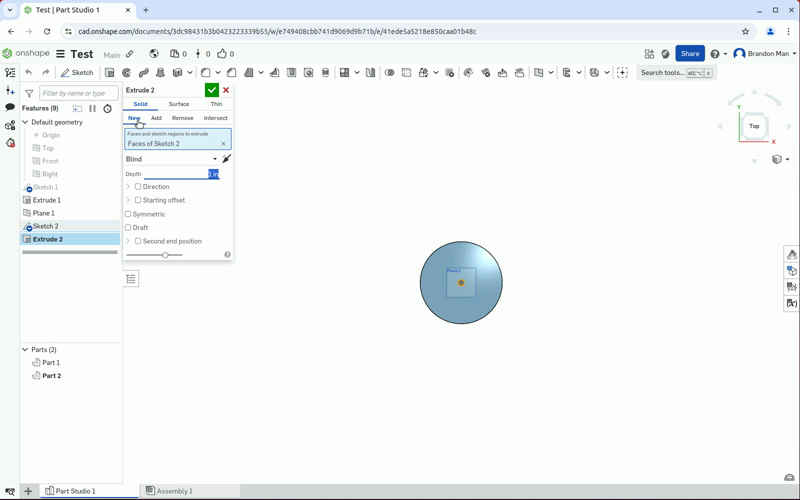
text(3.611)
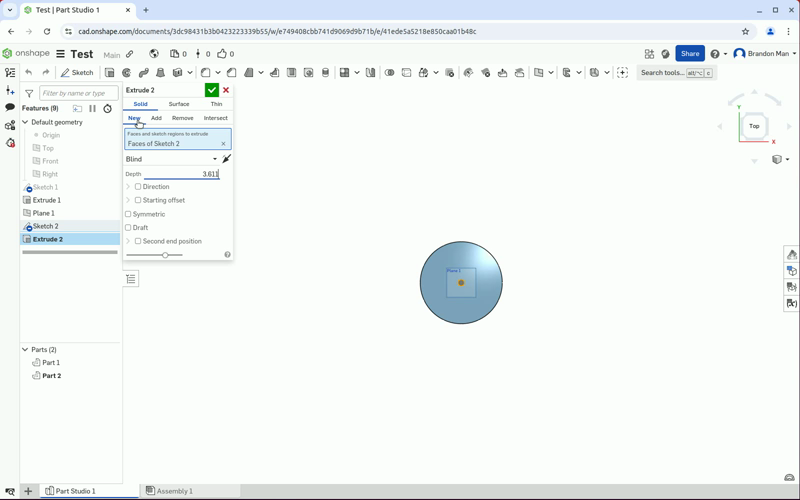
key(enter)
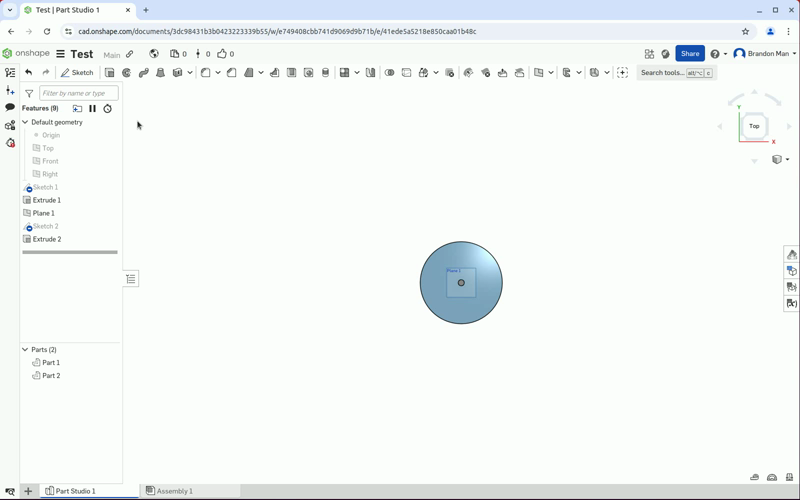
key(shift+h)
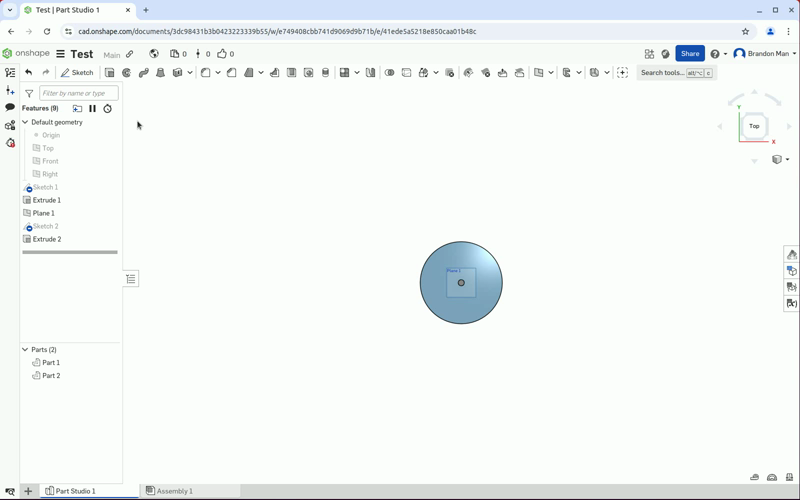
key(shift+h)
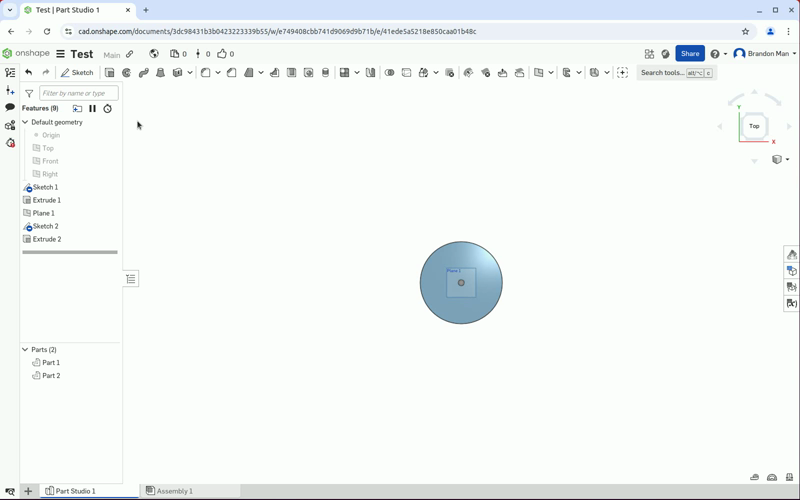
key(shift+7)
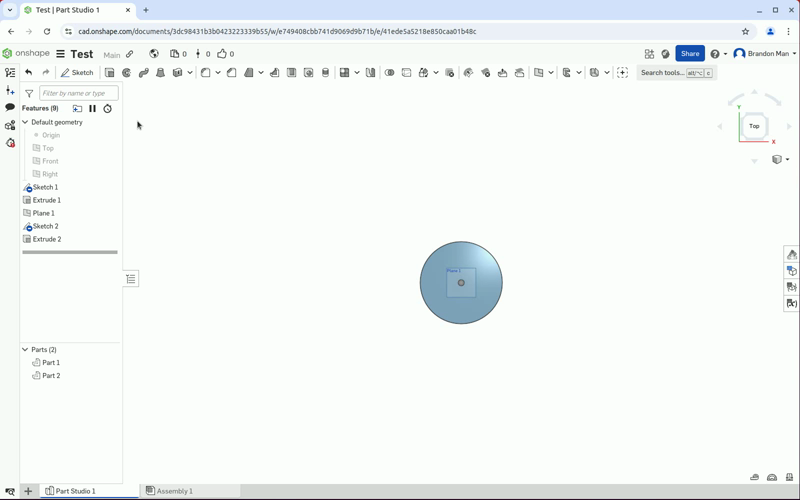
key(up, 3)
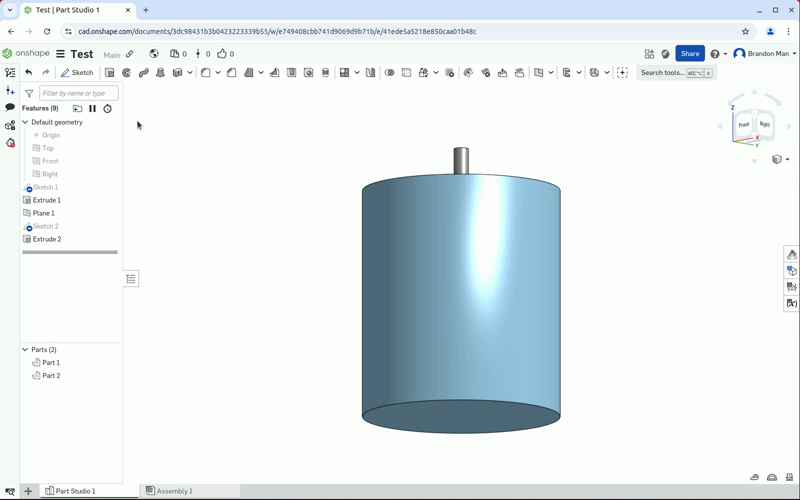
key(left, 3)
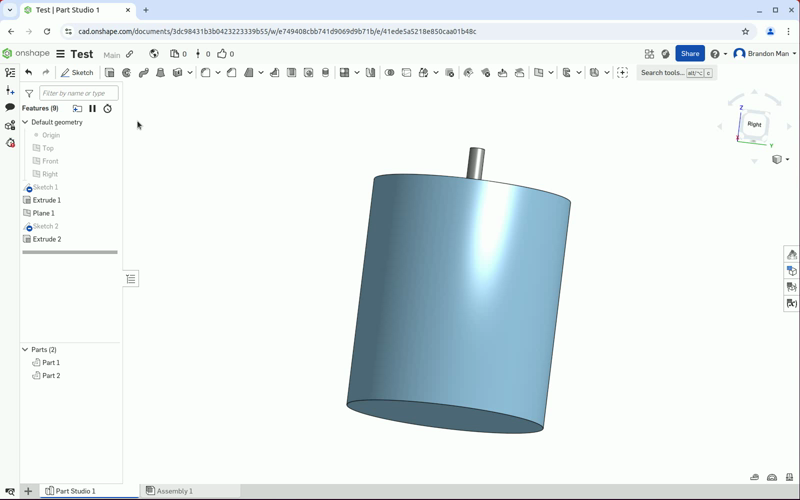
key(right, 3)
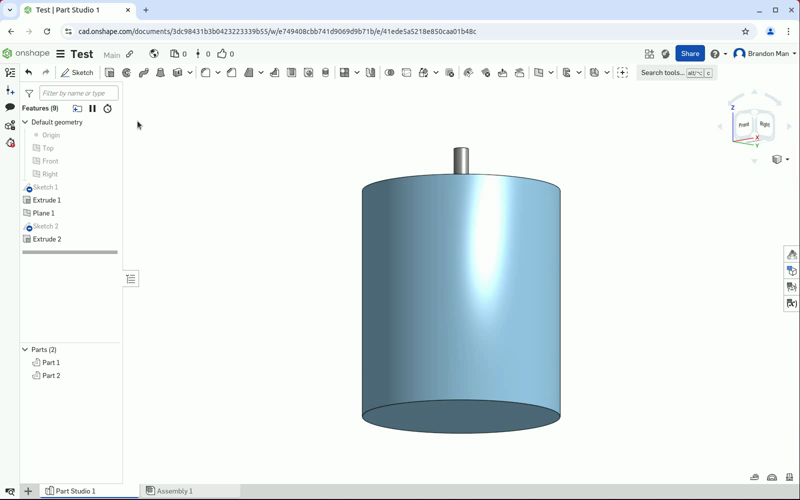
key(down, 3)
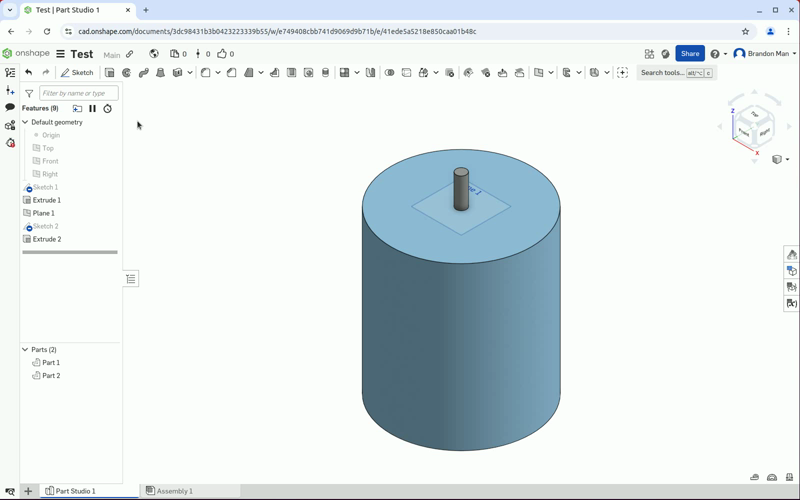
mouse_move(73, 189)
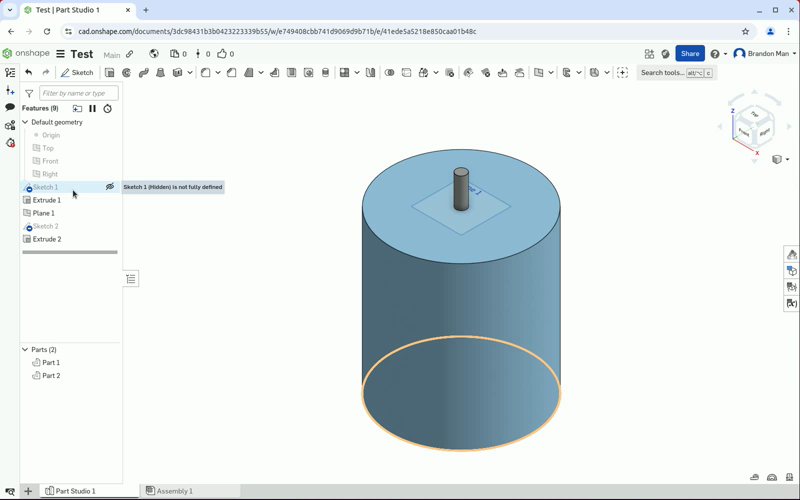
click(73, 189)